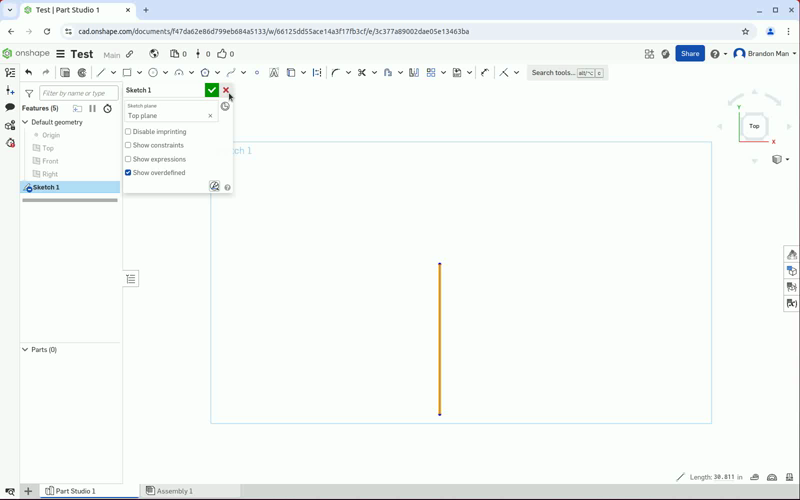
key(shift+h)
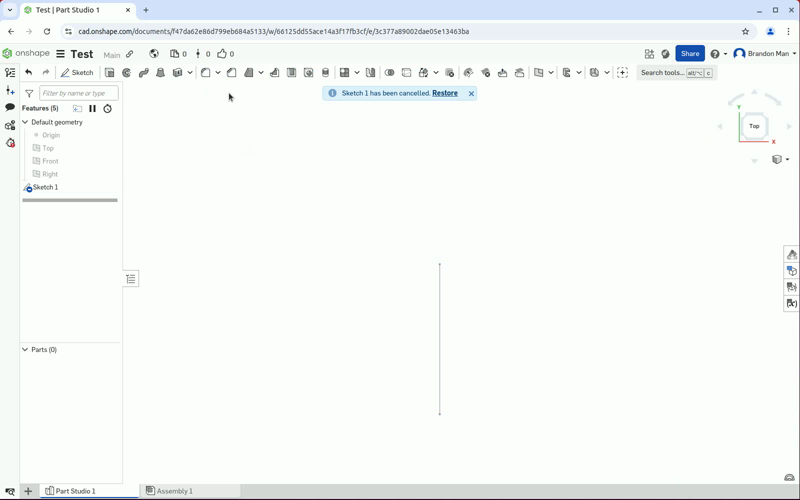
key(shift+s)
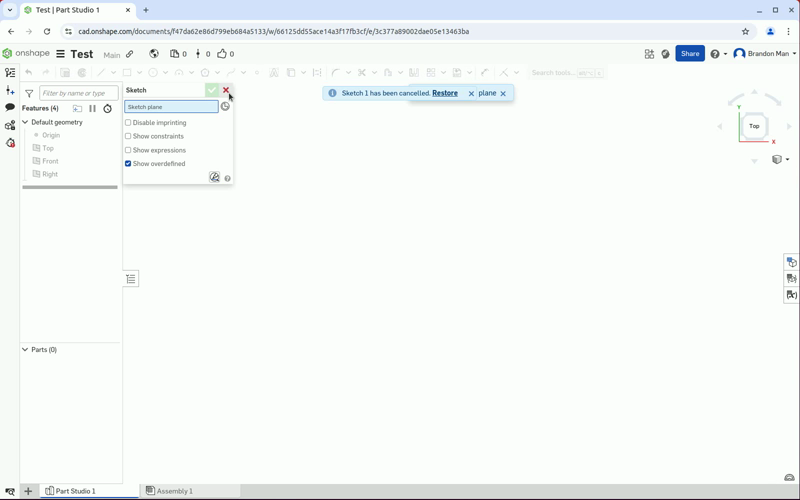
mouse_move(73, 150)
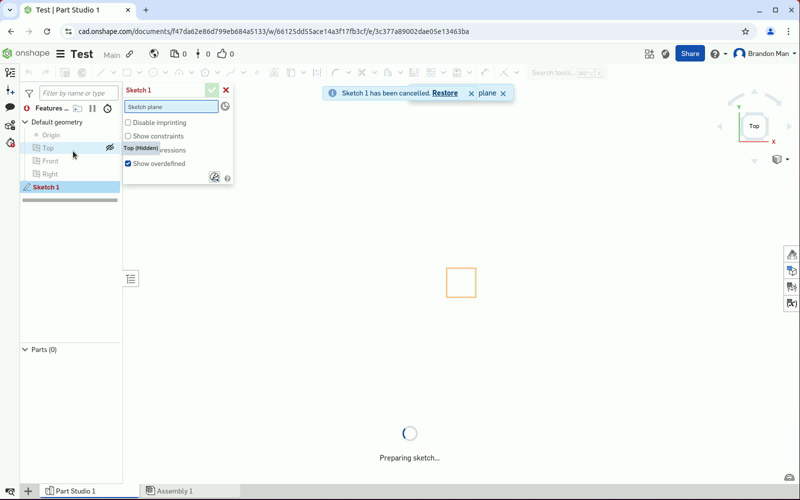
click(73, 150)
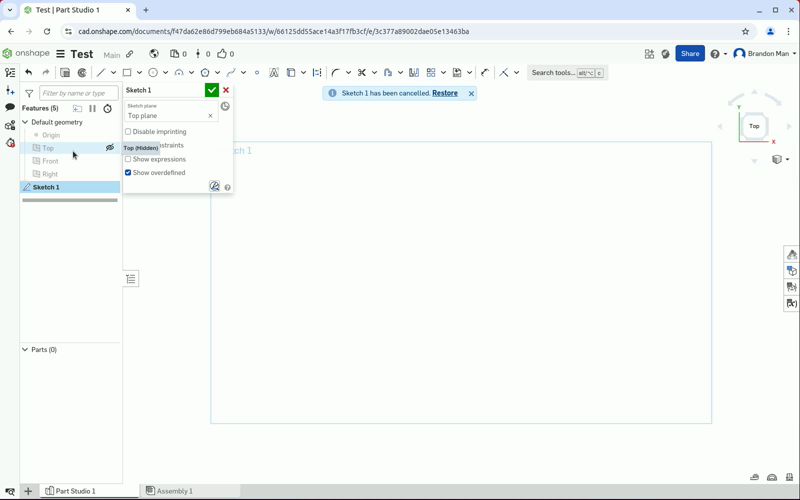
mouse_move(73, 352)
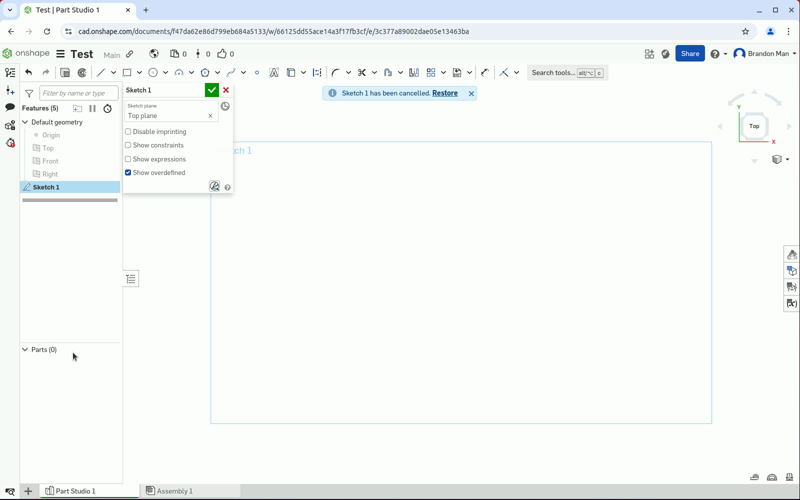
key(y)
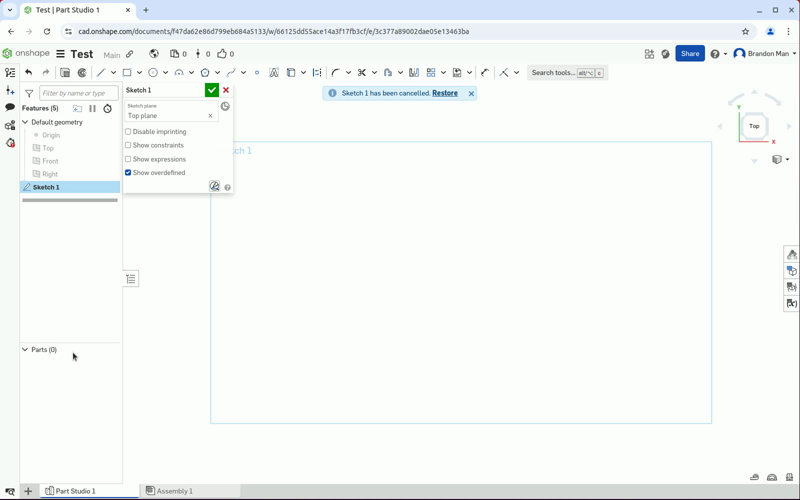
key(c)
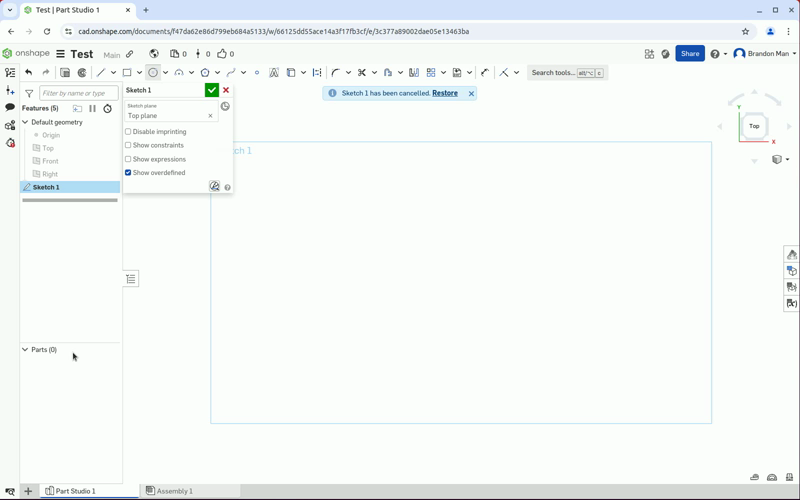
key_down(shift)
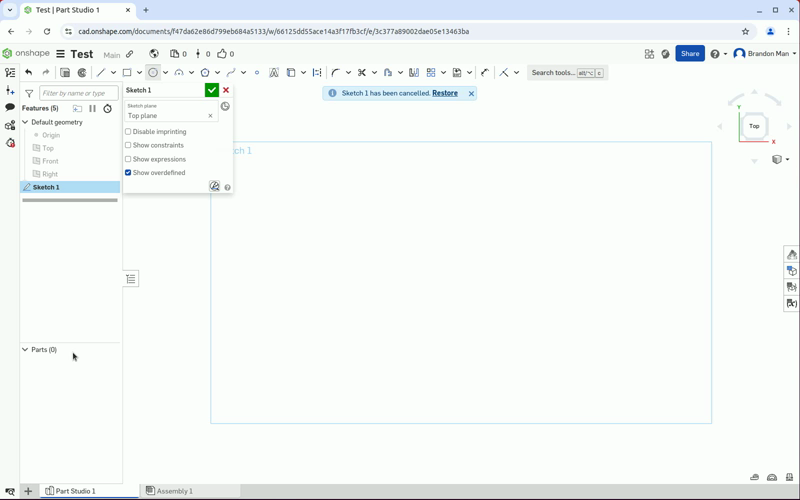
mouse_move(461, 282)
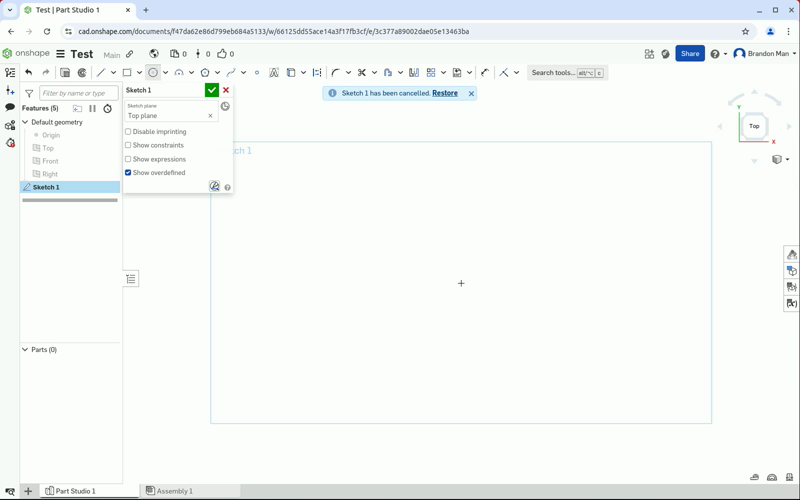
click(461, 282)
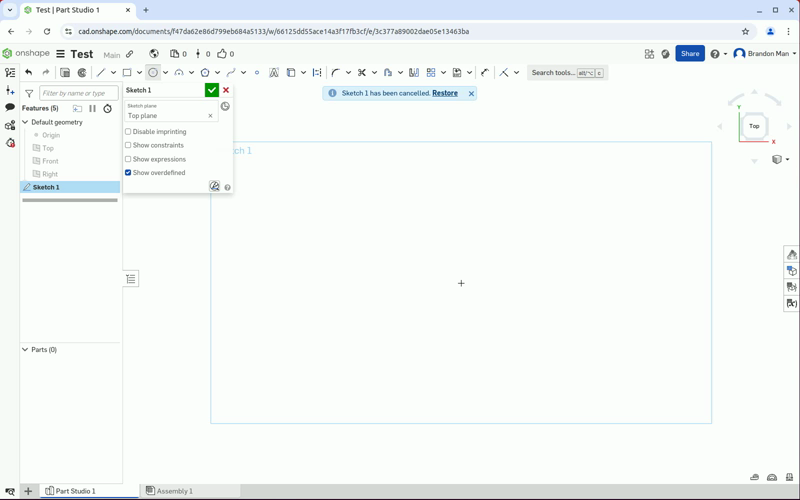
key_up(shift)
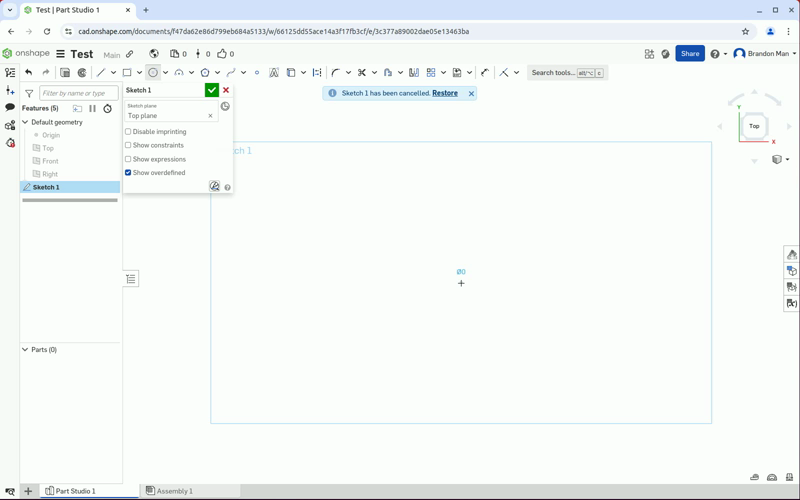
mouse_move(574, 282)
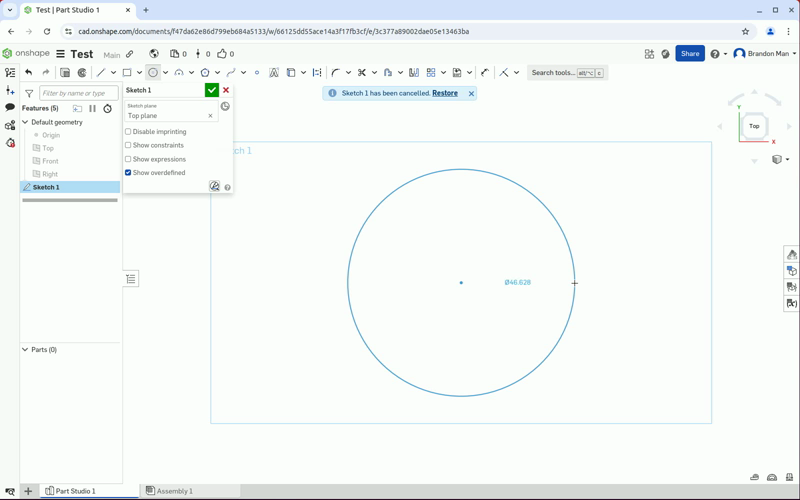
click(574, 282)
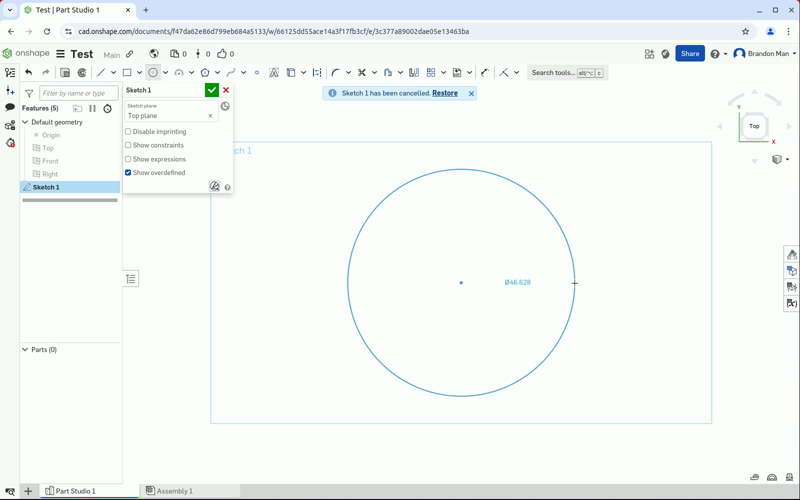
key(esc)
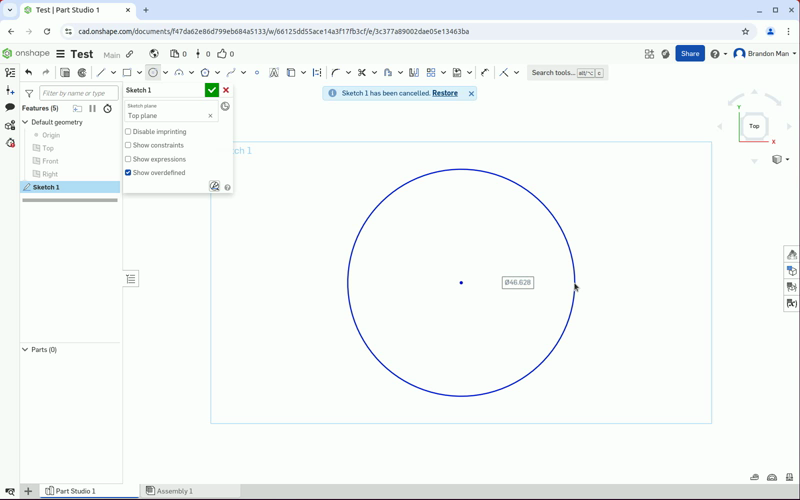
mouse_move(498, 351)
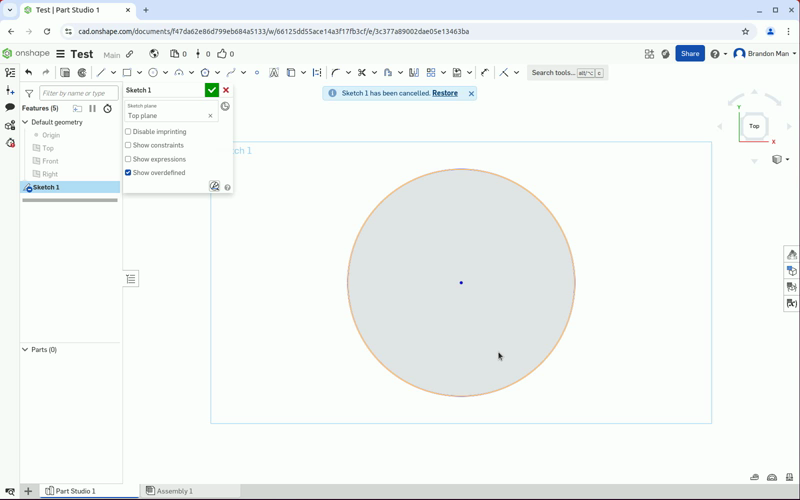
click(498, 351)
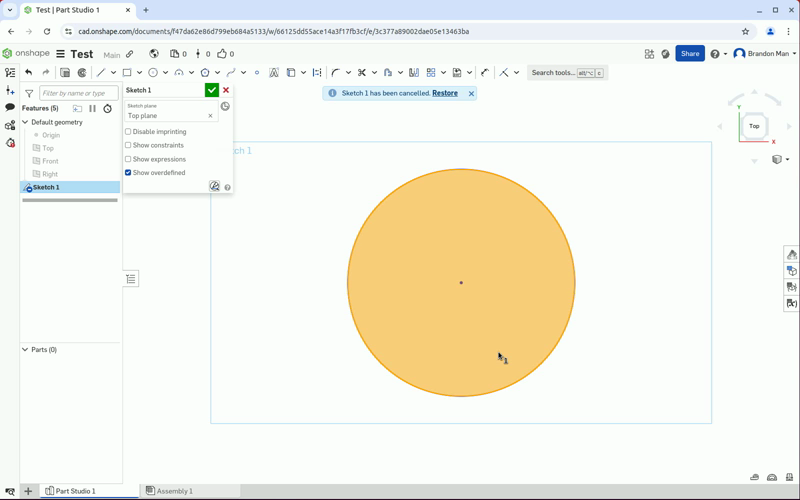
mouse_move(73, 352)
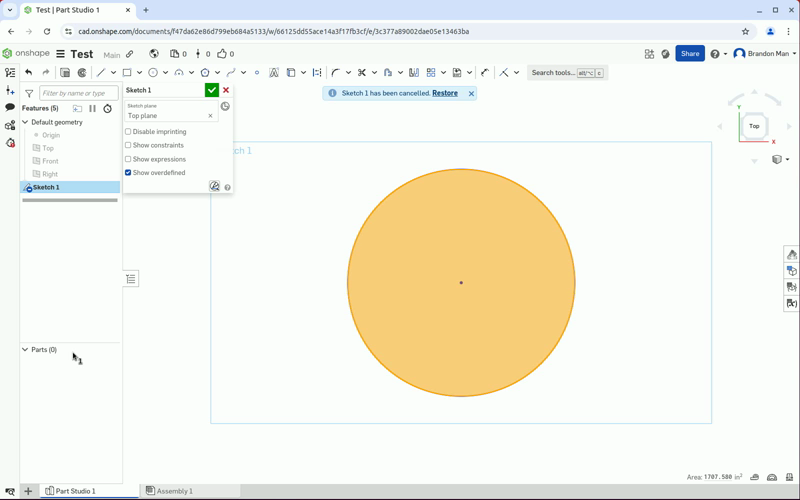
key(shift+y)
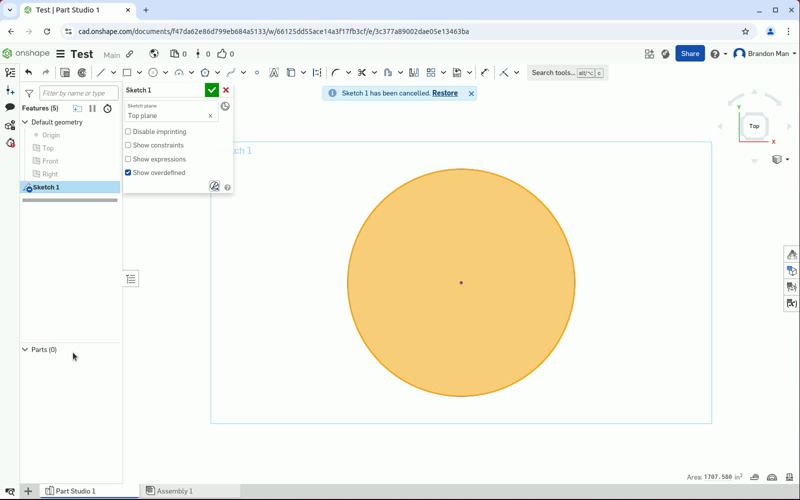
key(shift+e)
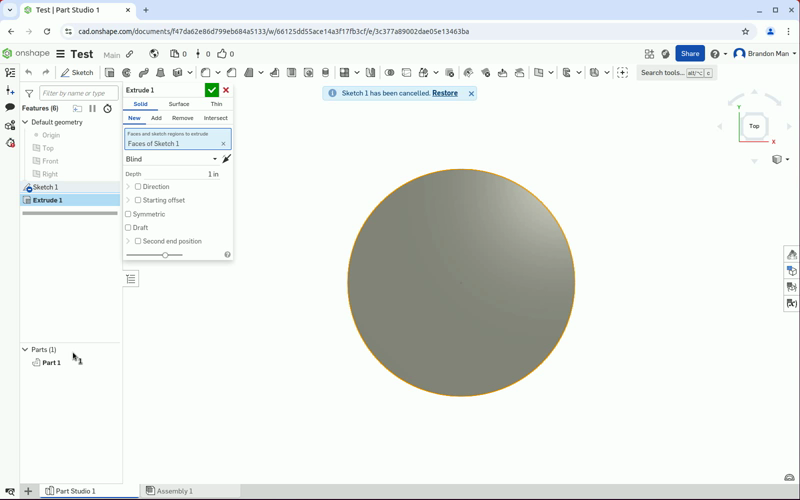
mouse_move(143, 106)
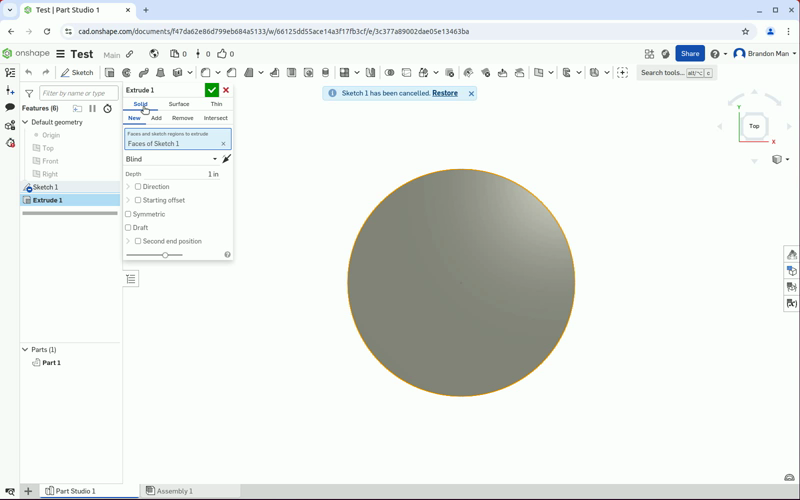
click(143, 106)
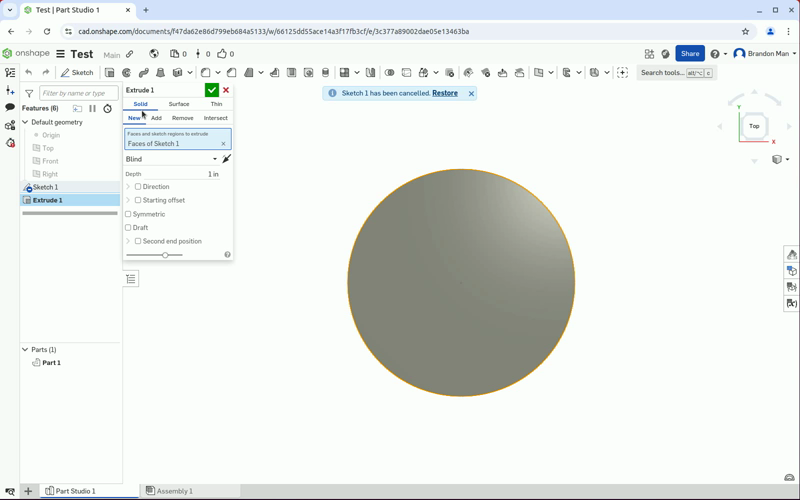
mouse_move(137, 120)
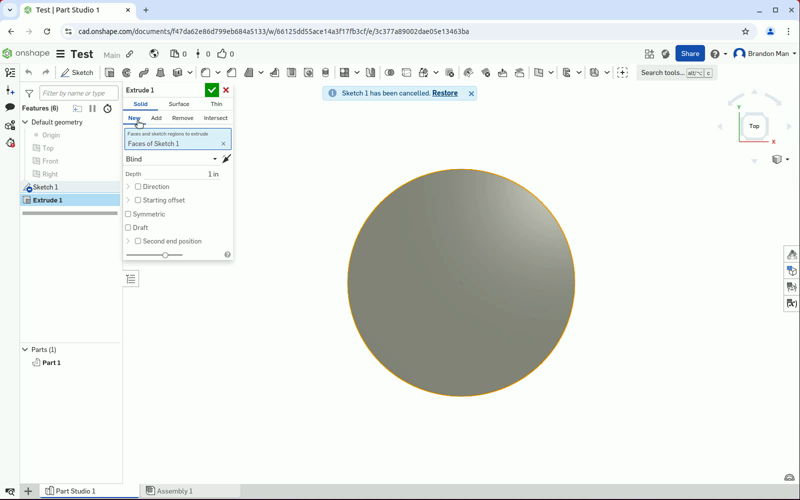
click(137, 120)
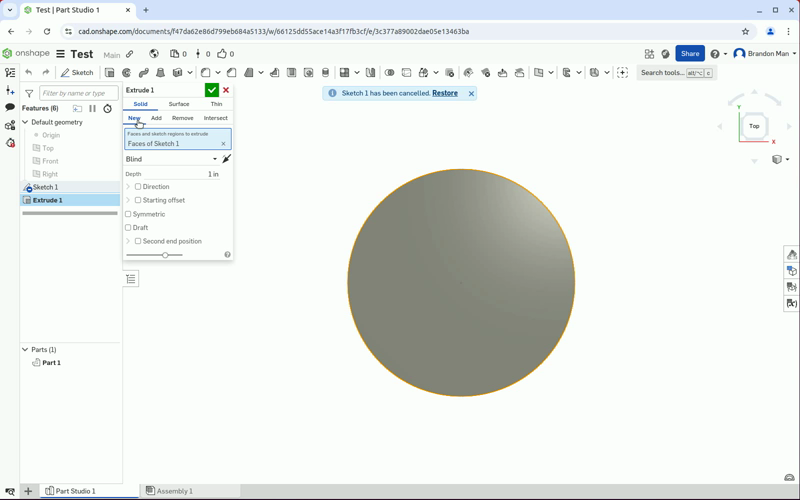
key(tab, 4)
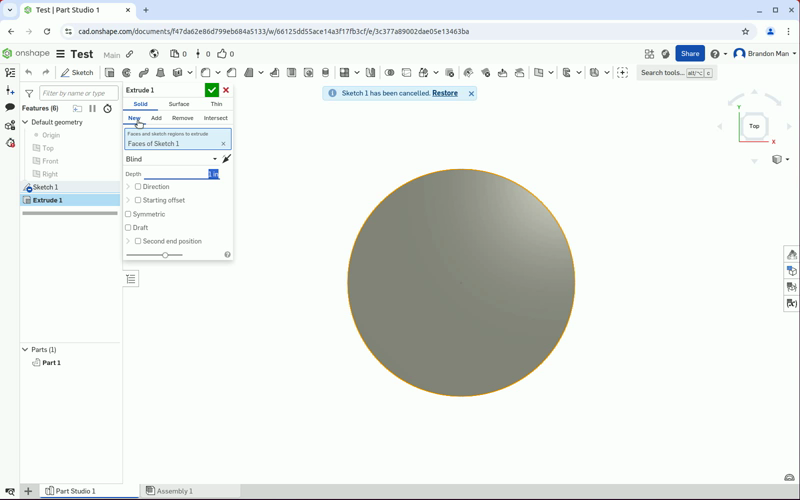
text(10.351)
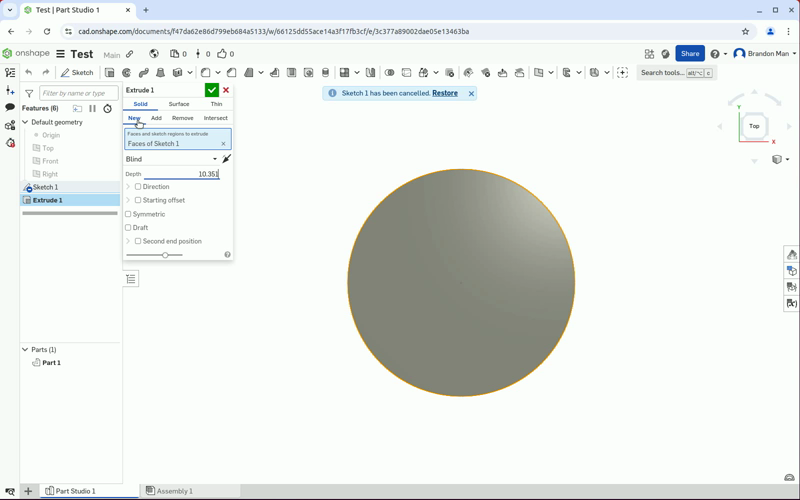
key(enter)
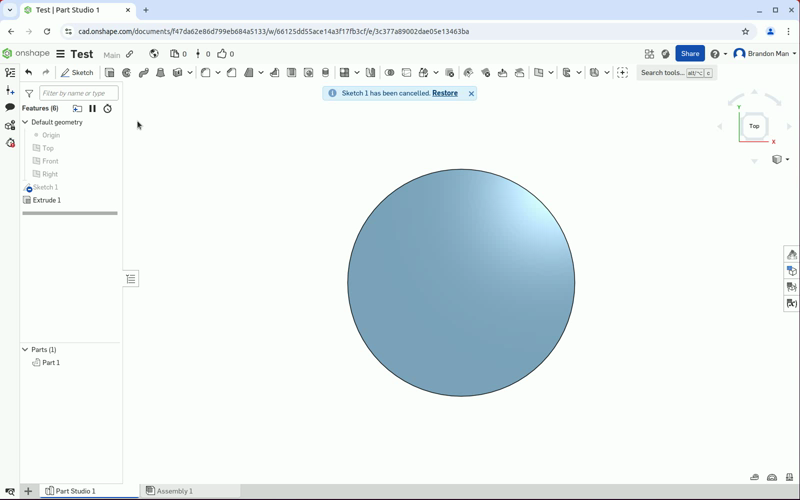
key(shift+h)
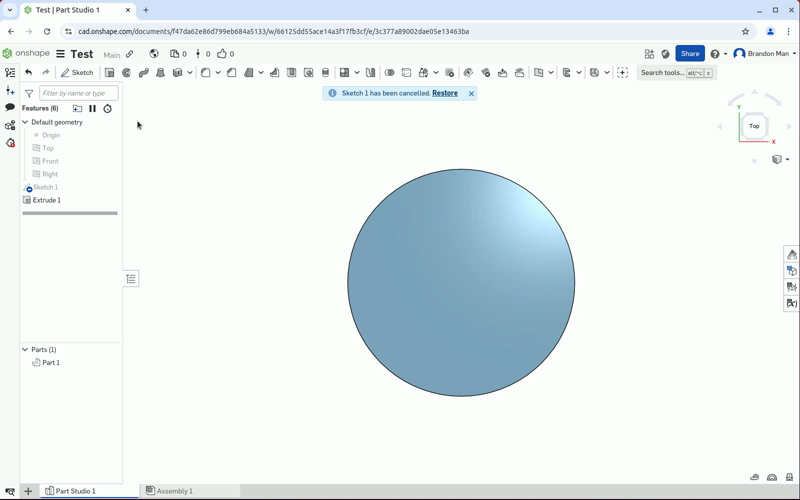
key(shift+h)
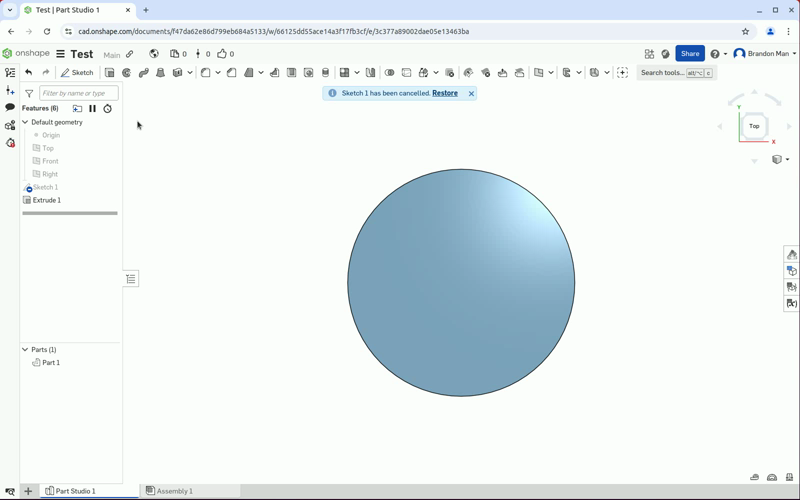
mouse_move(73, 189)
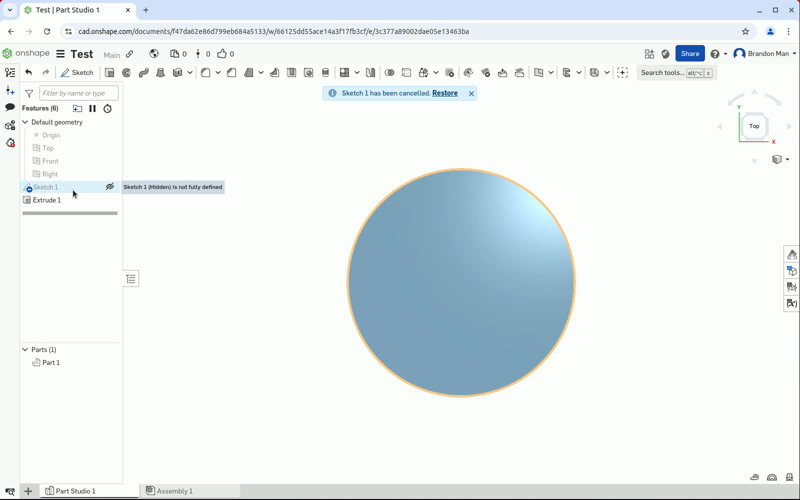
click(73, 189)
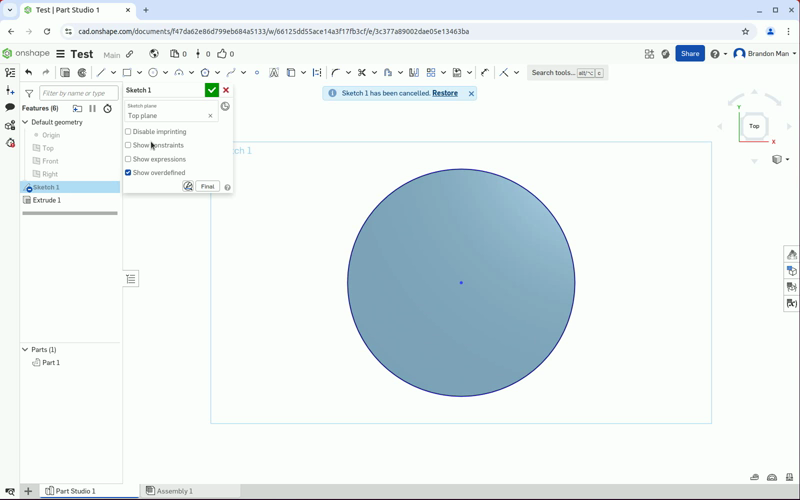
mouse_move(229, 92)
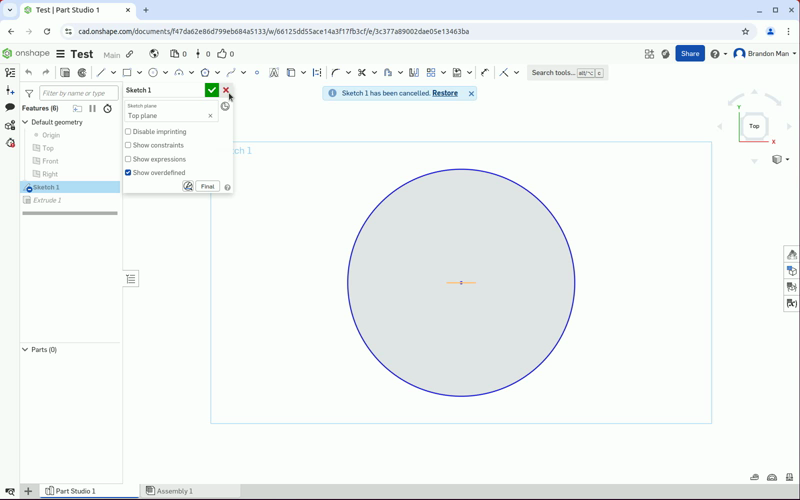
click(229, 92)
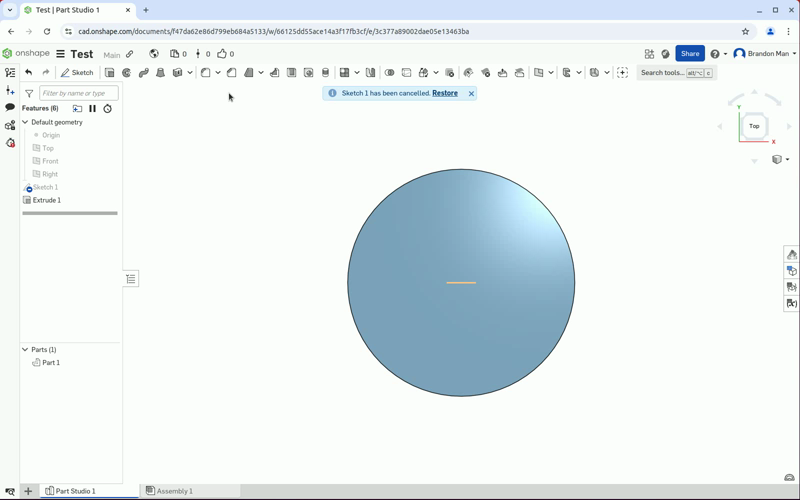
mouse_move(541, 75)
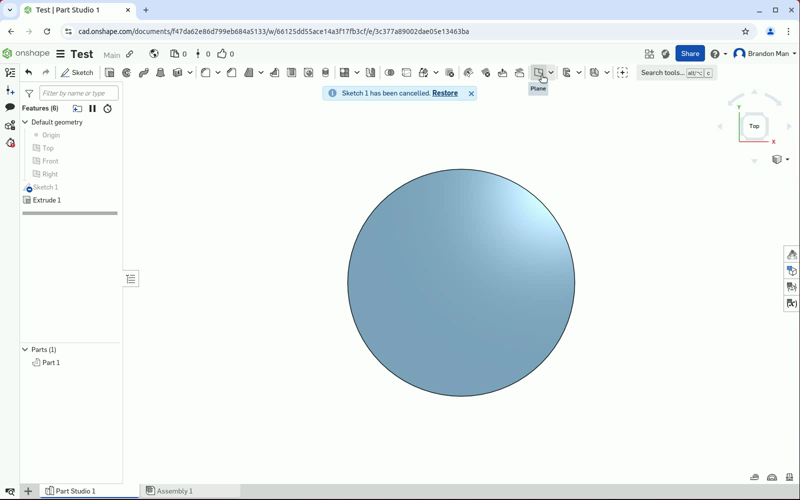
click(541, 75)
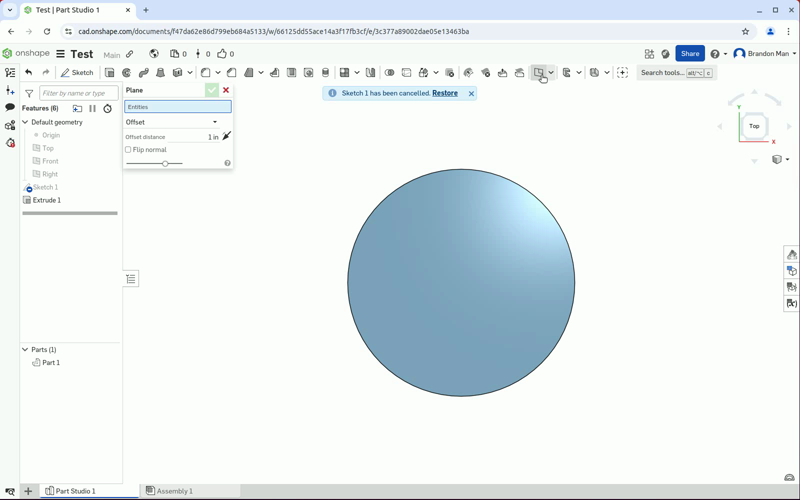
mouse_move(73, 150)
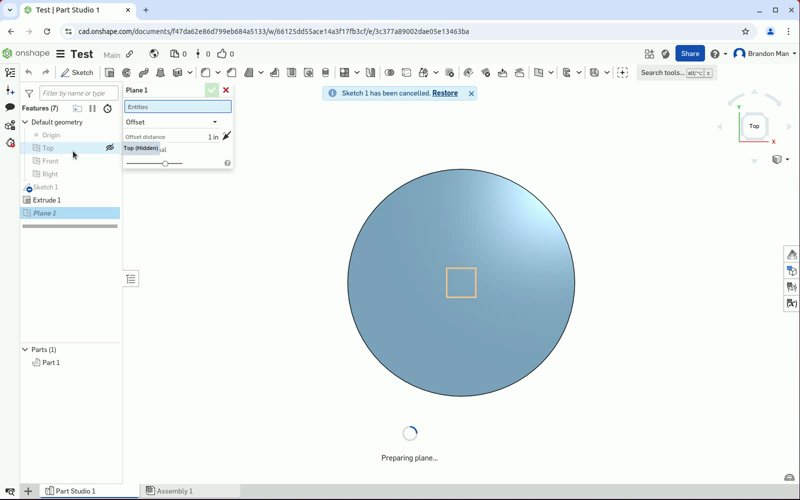
click(73, 150)
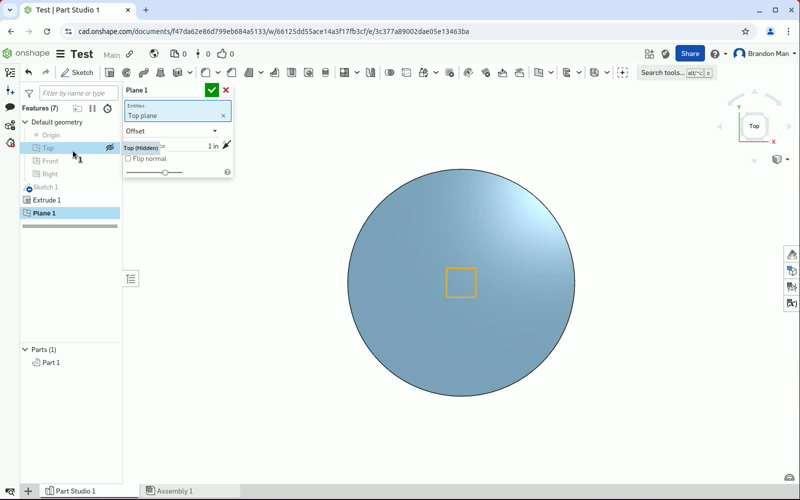
key(tab, 2)
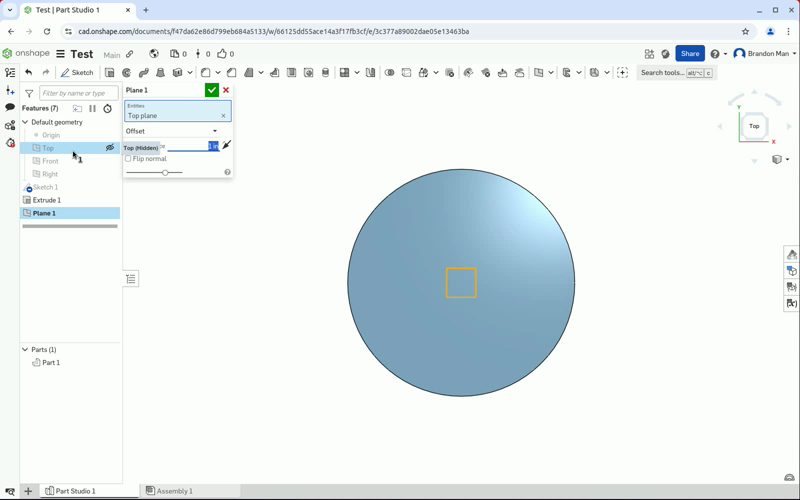
text(10.352)
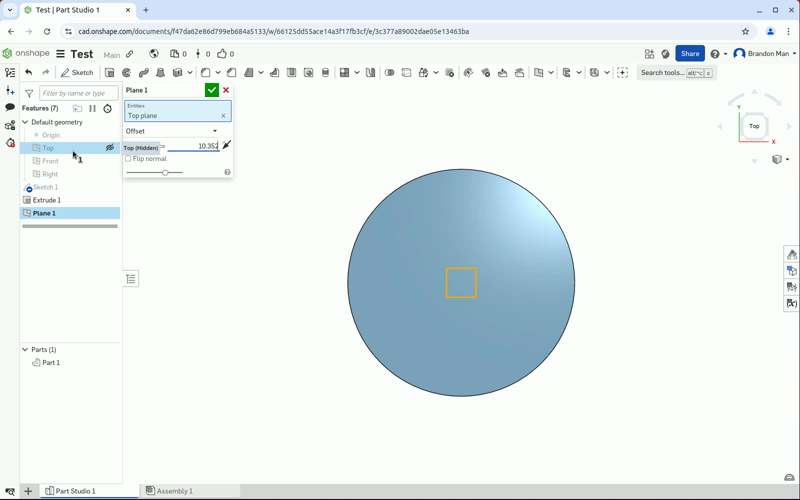
key(enter, 2)
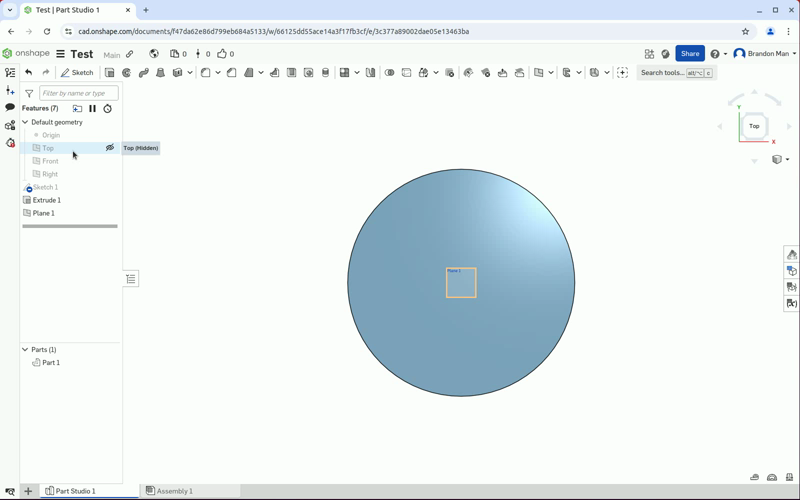
key(shift+s)
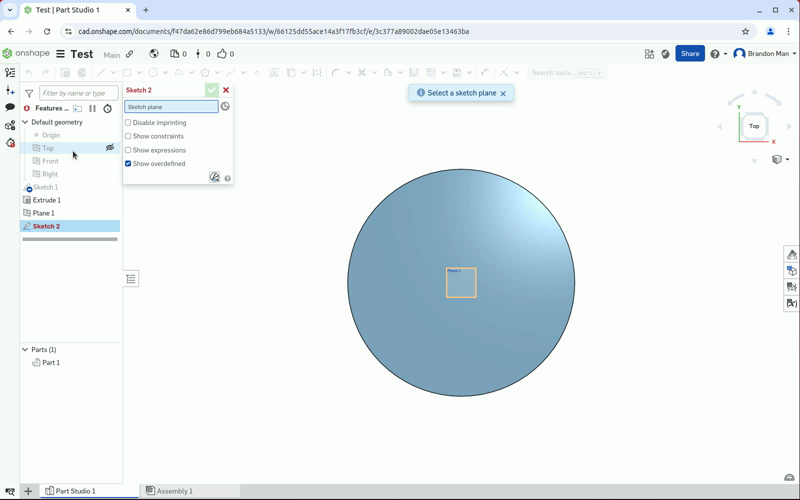
mouse_move(73, 215)
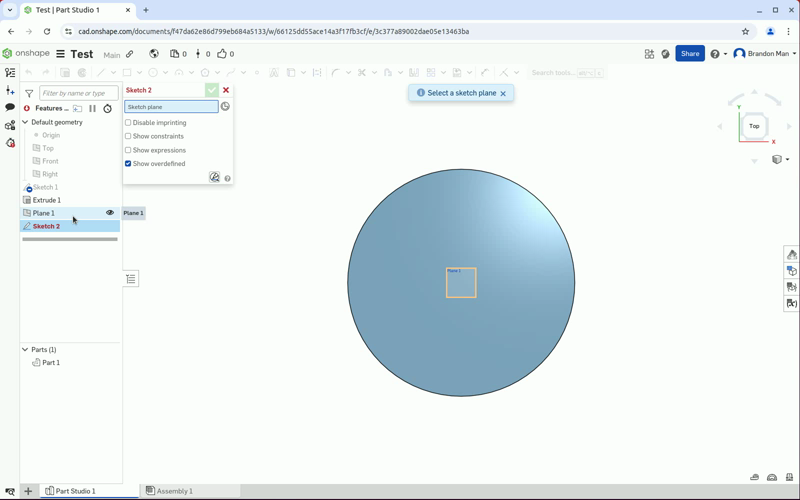
click(73, 215)
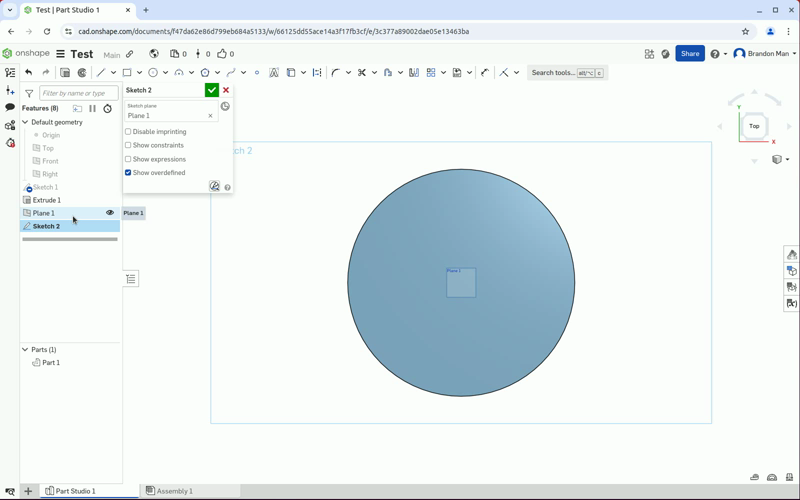
mouse_move(73, 352)
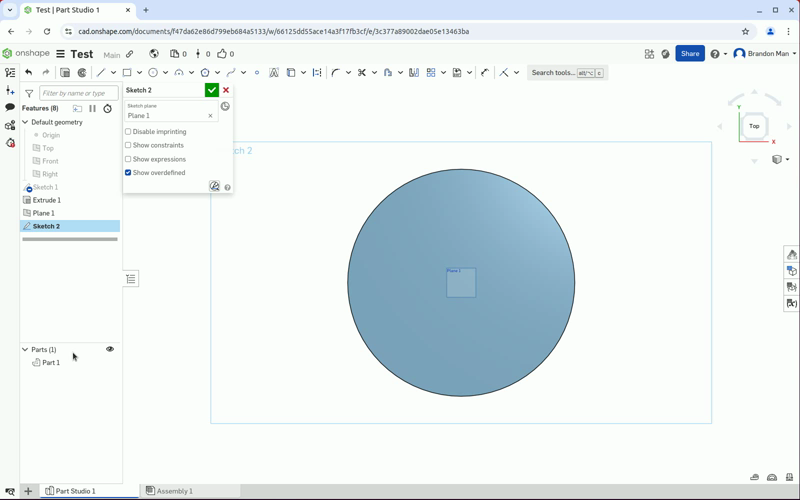
key(y)
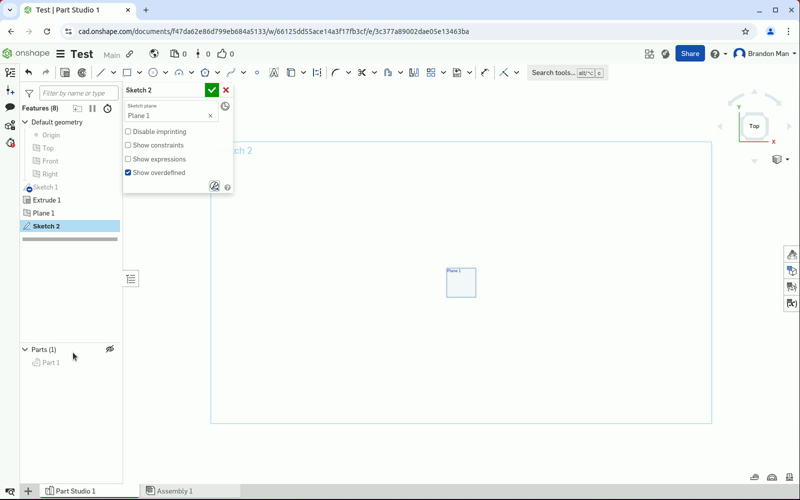
key(c)
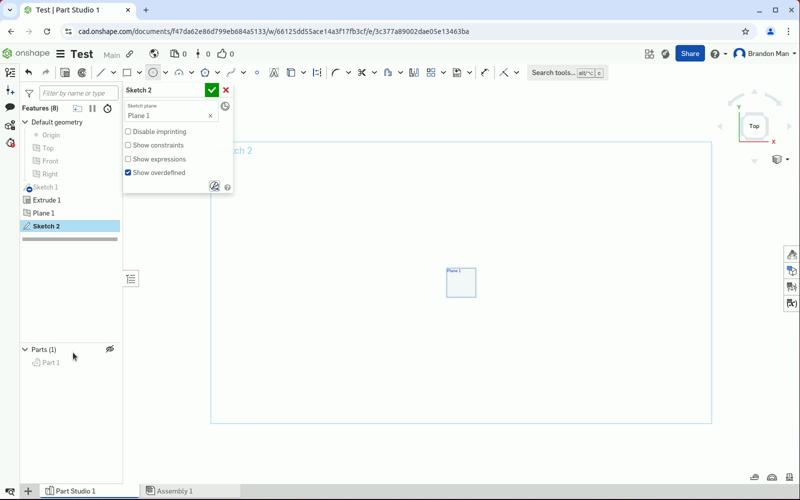
key_down(shift)
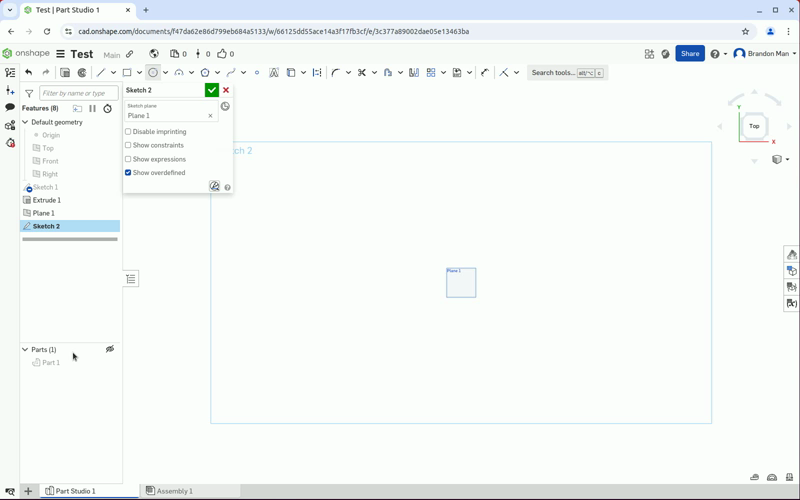
mouse_move(461, 282)
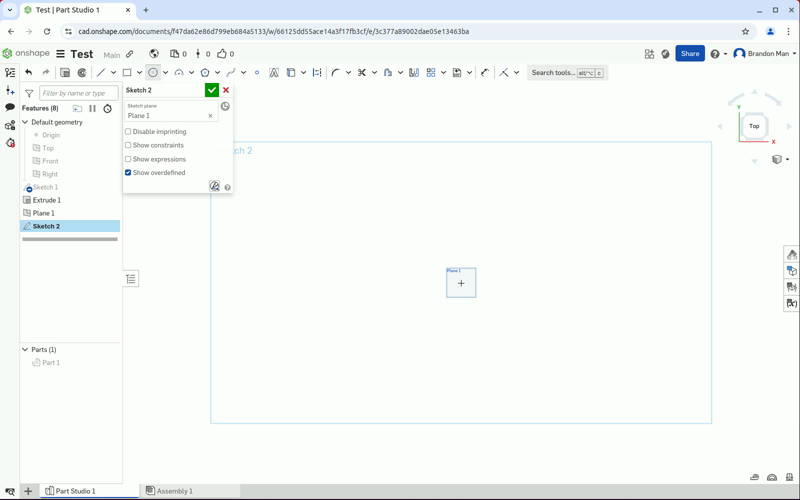
click(461, 282)
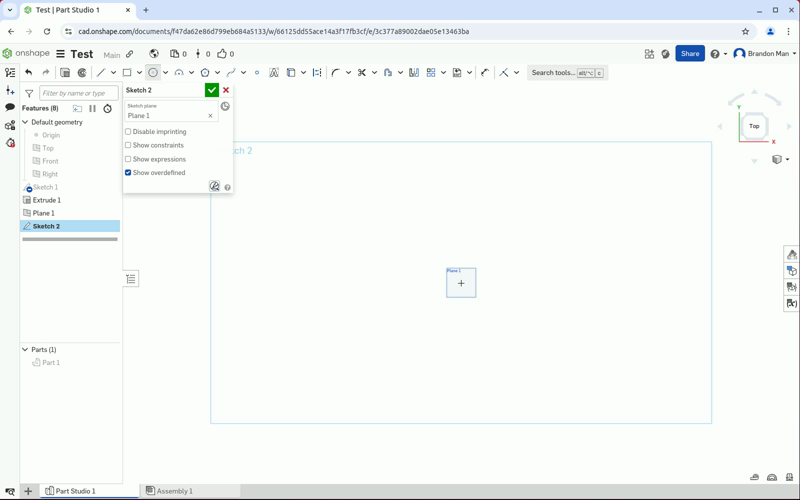
key_up(shift)
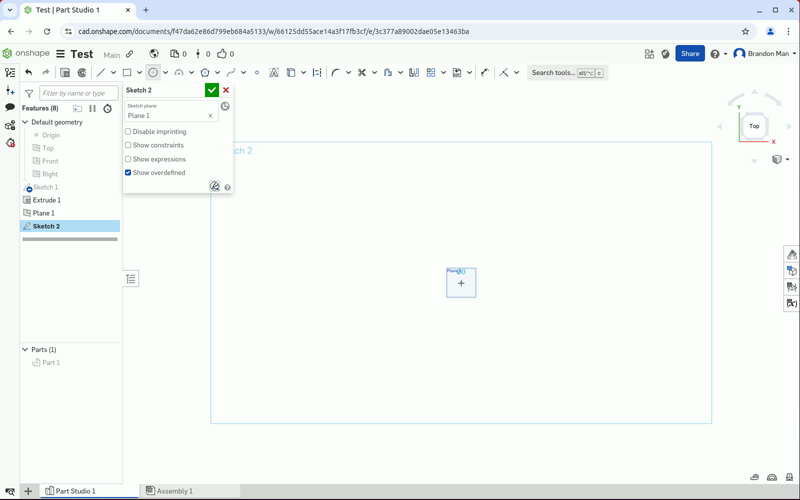
mouse_move(559, 282)
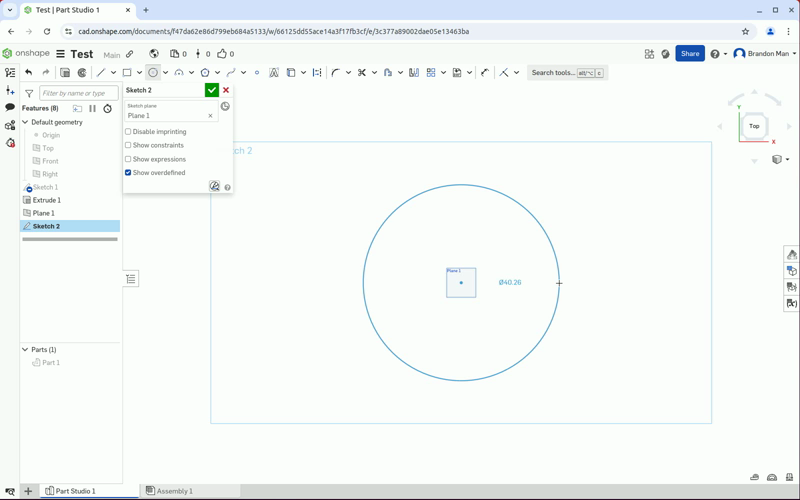
click(559, 282)
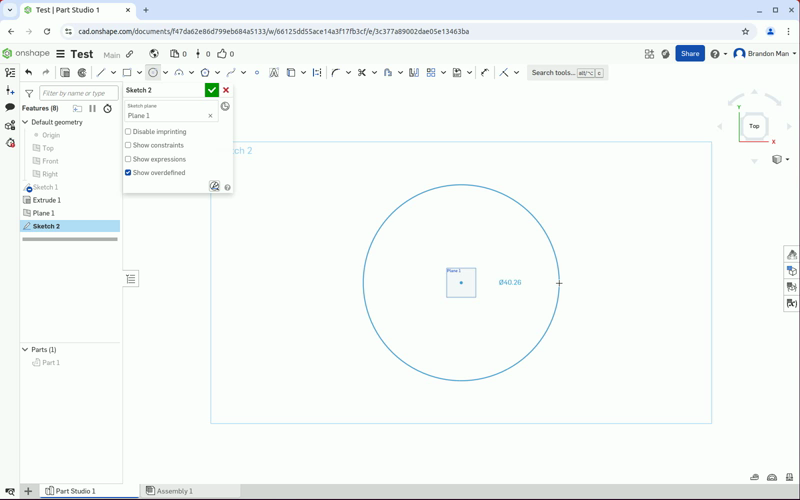
key(esc)
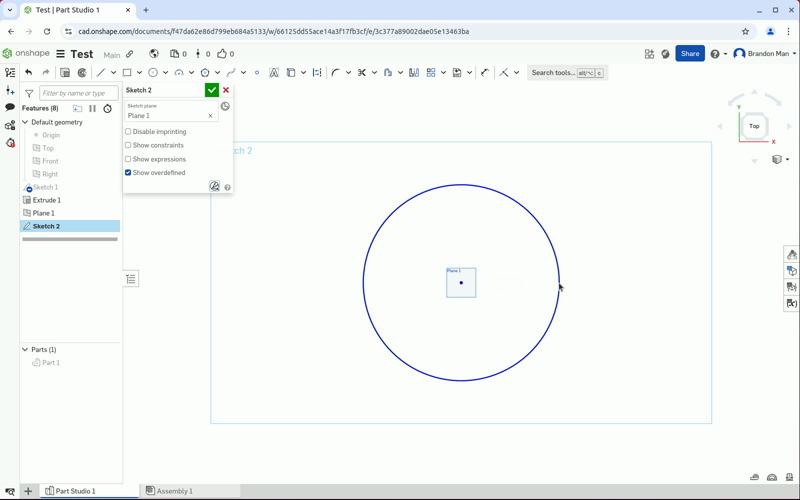
mouse_move(455, 354)
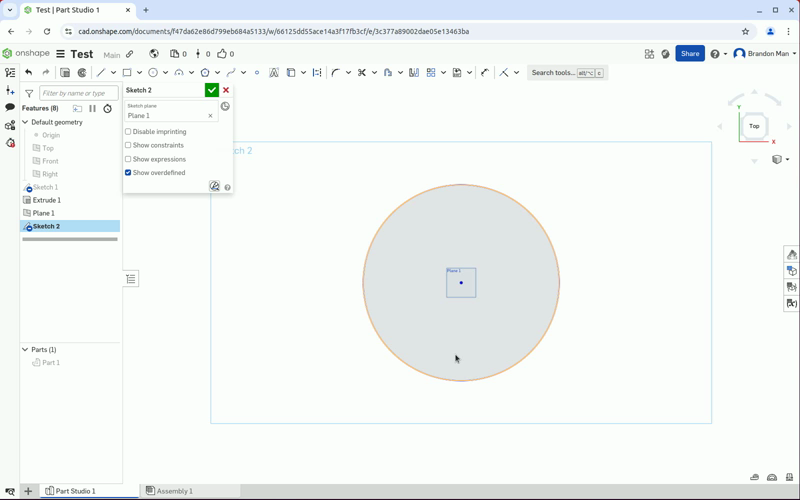
click(455, 354)
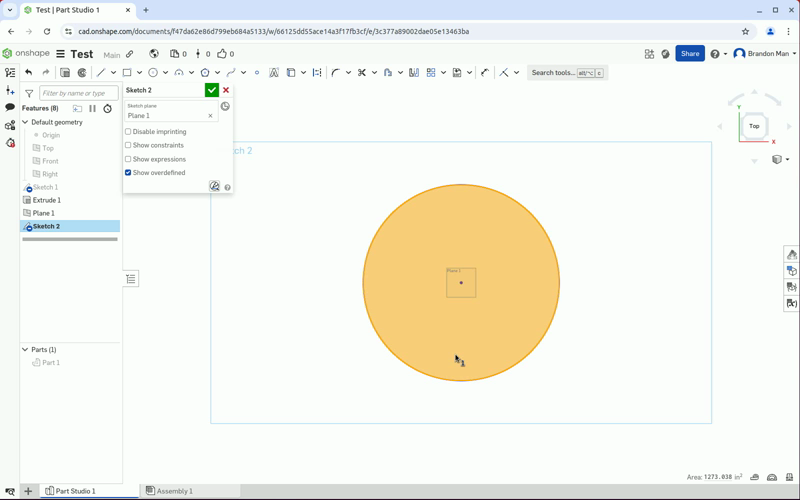
mouse_move(73, 352)
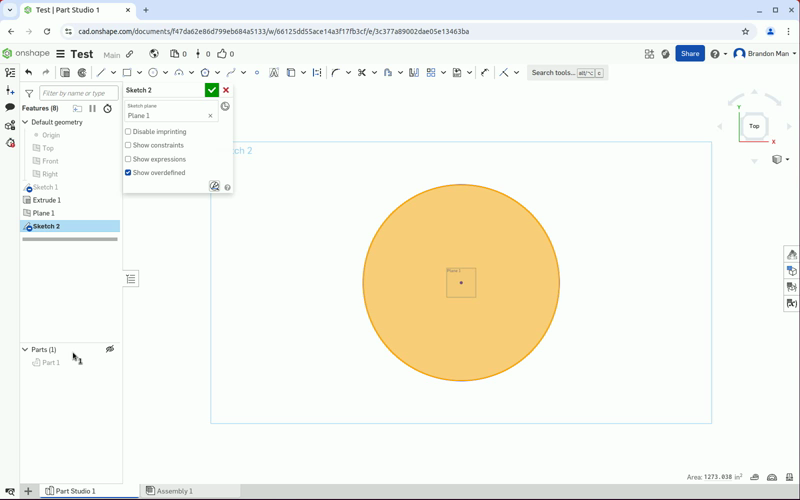
key(shift+y)
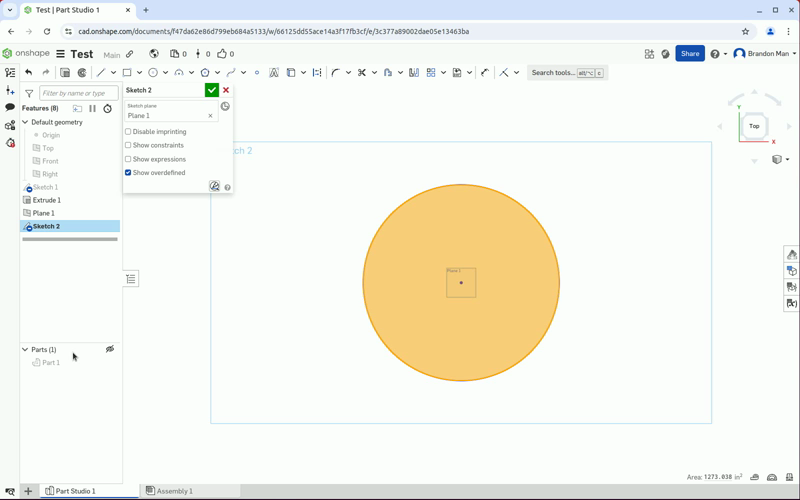
key(shift+e)
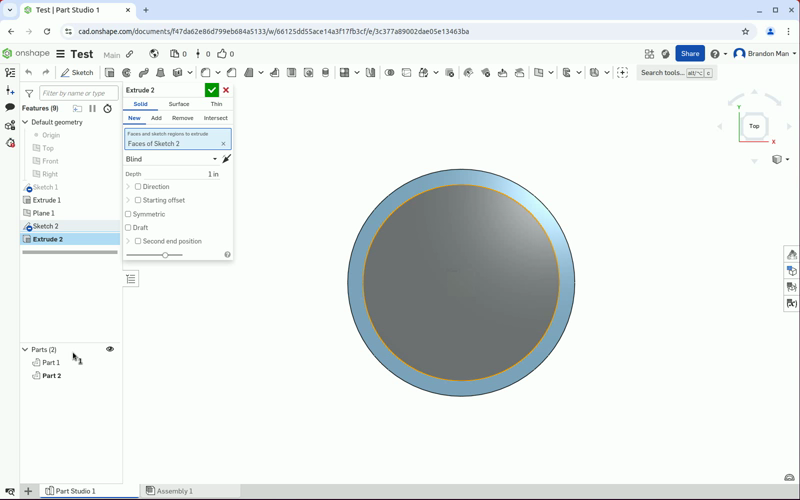
mouse_move(143, 106)
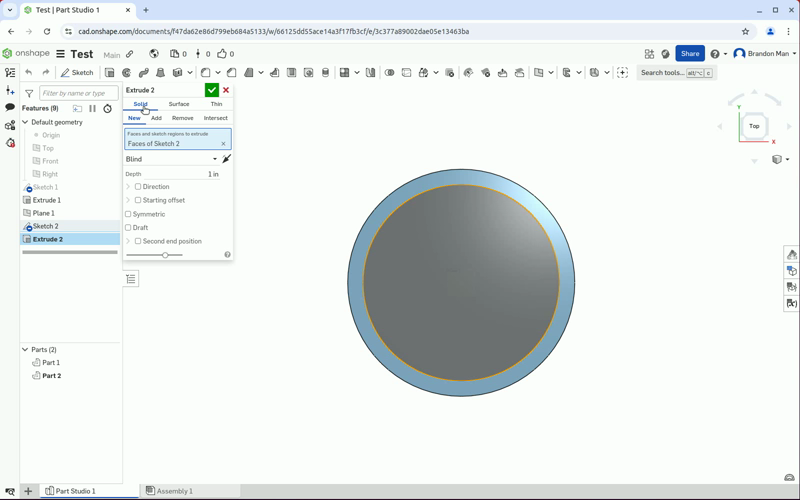
click(143, 106)
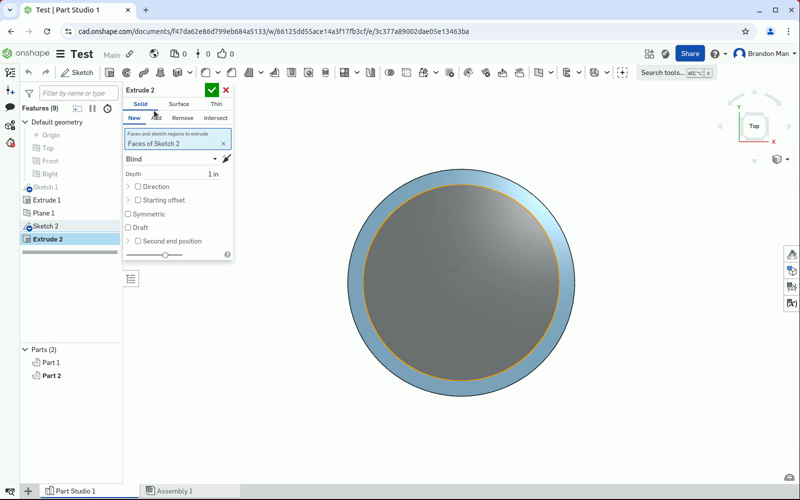
mouse_move(186, 120)
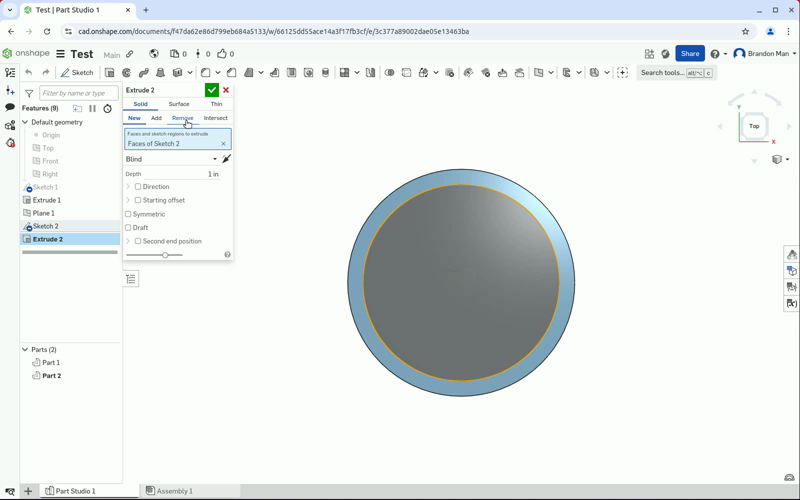
click(186, 120)
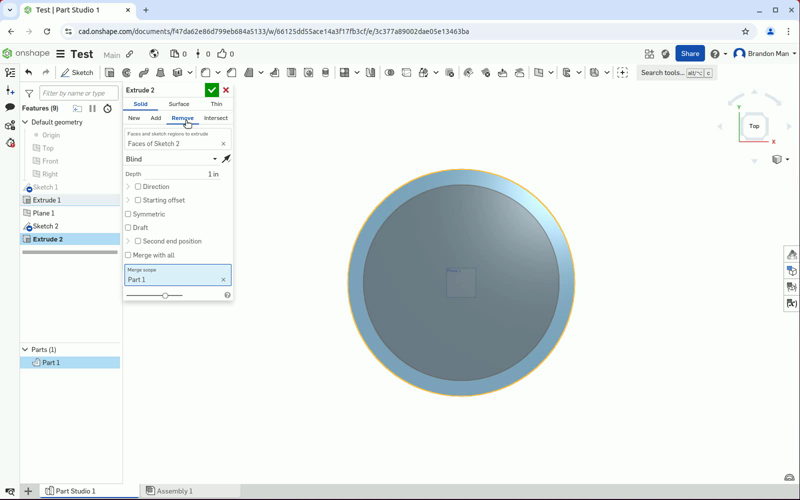
key(tab, 4)
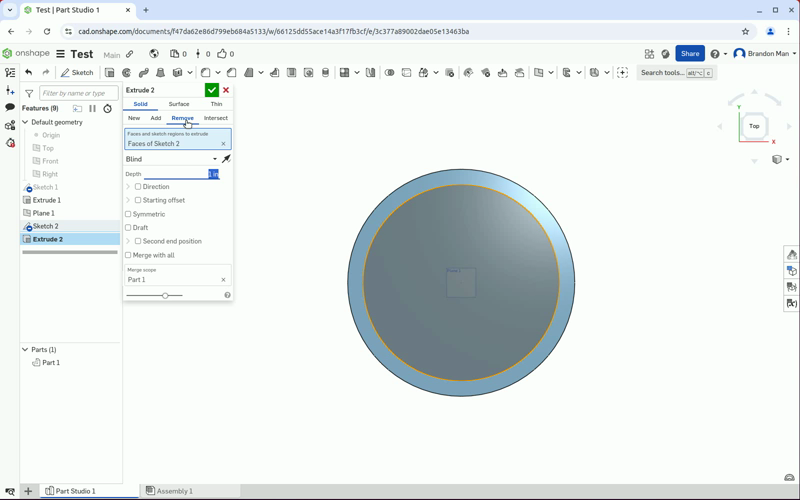
text(5.055)
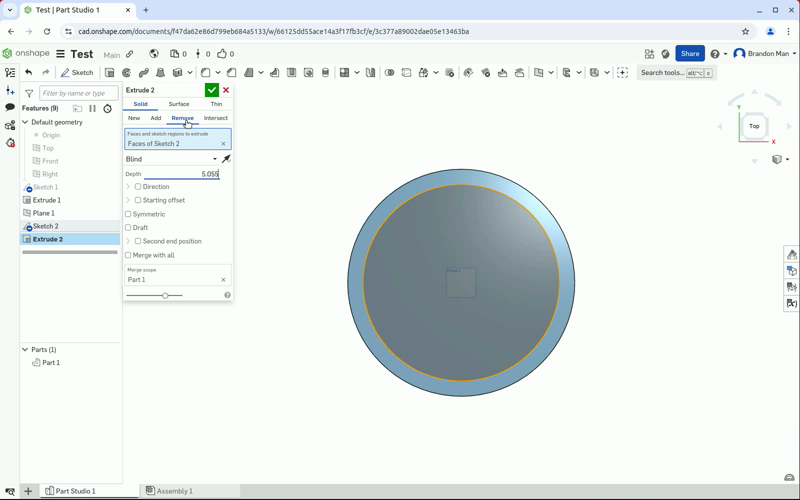
key(tab, 6)
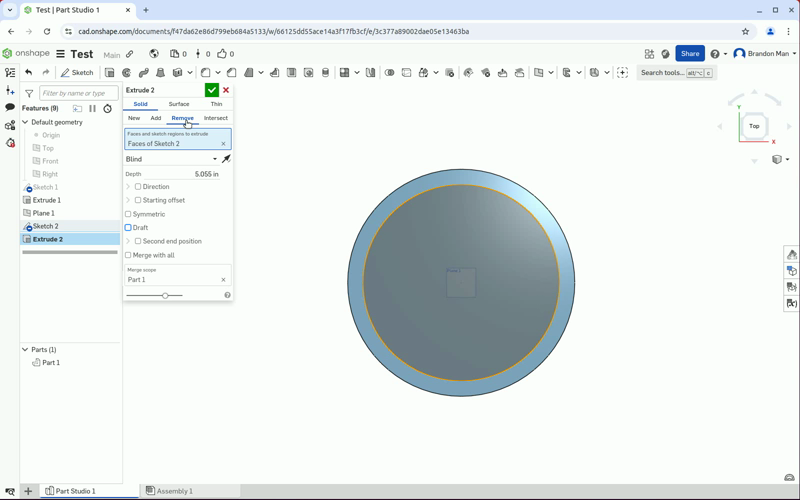
key(space)
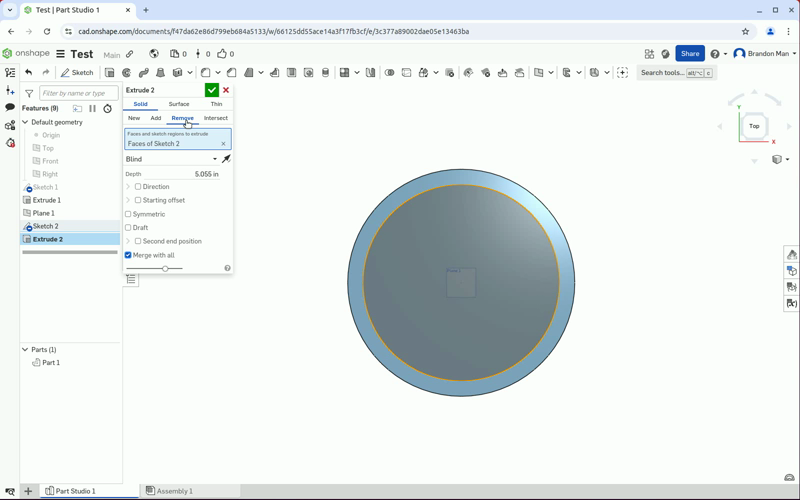
key(enter)
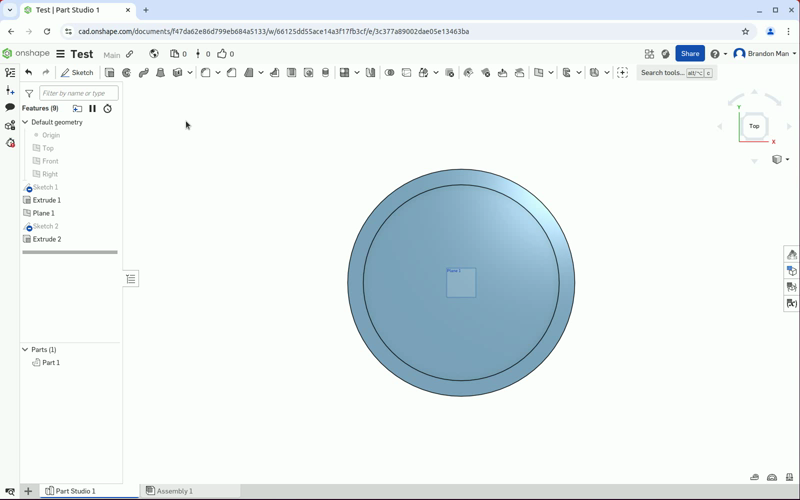
key(shift+h)
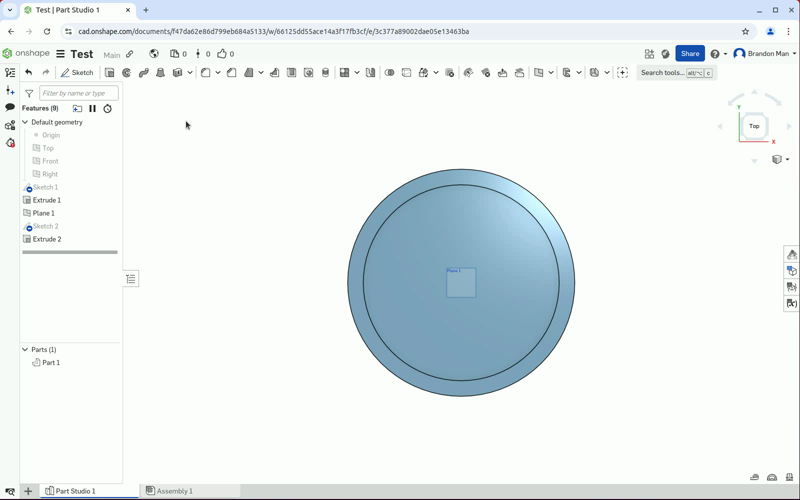
key(shift+h)
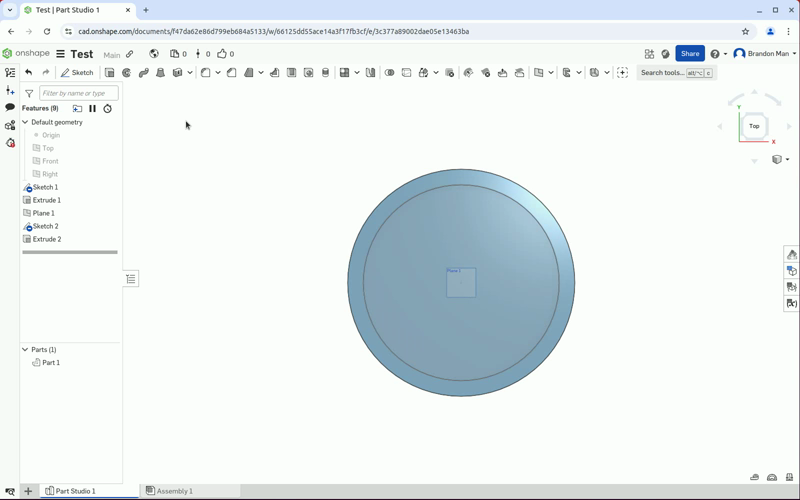
key(shift+7)
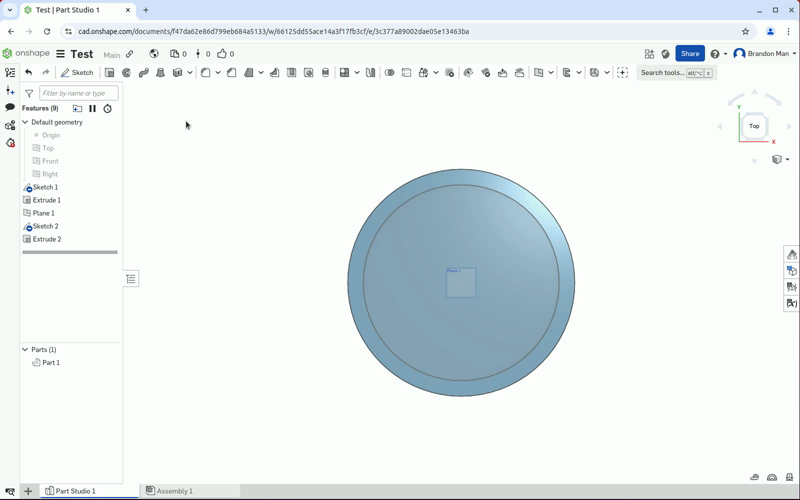
key(up, 3)
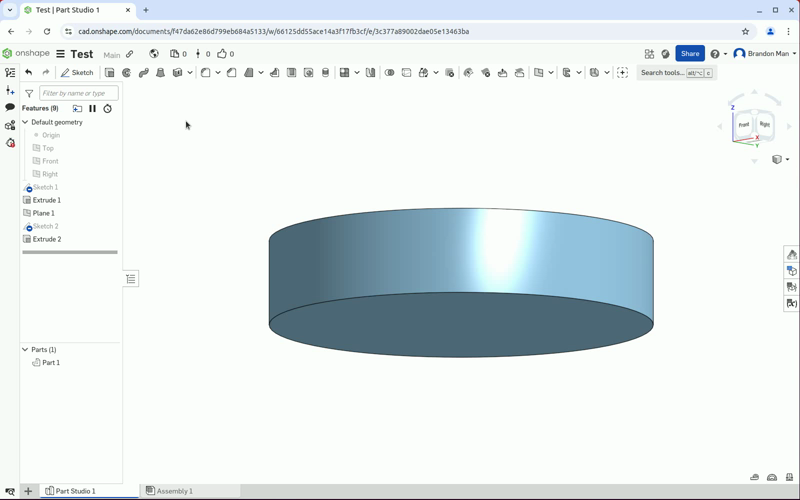
key(left, 3)
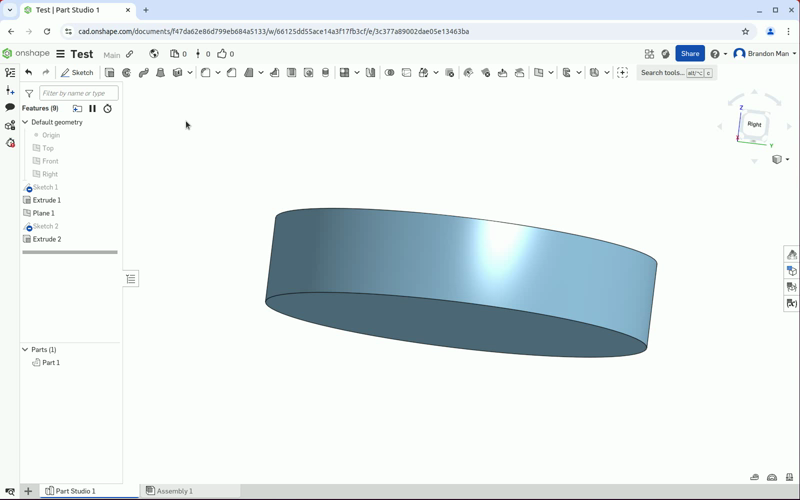
key(right, 3)
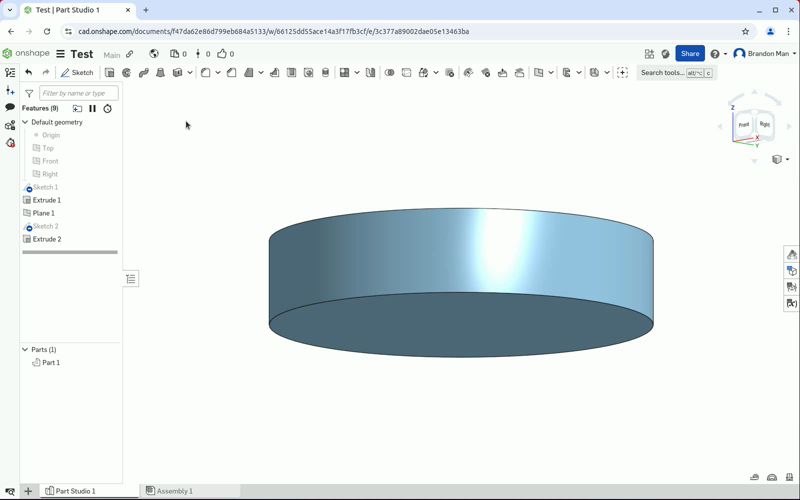
key(down, 3)
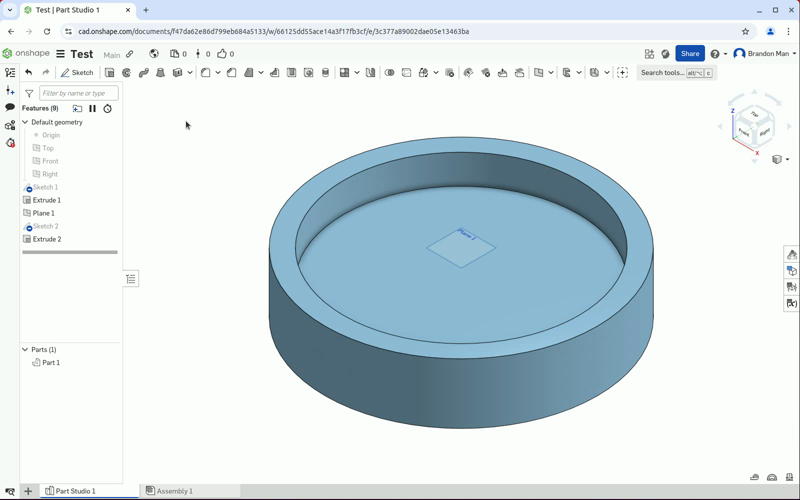
mouse_move(73, 189)
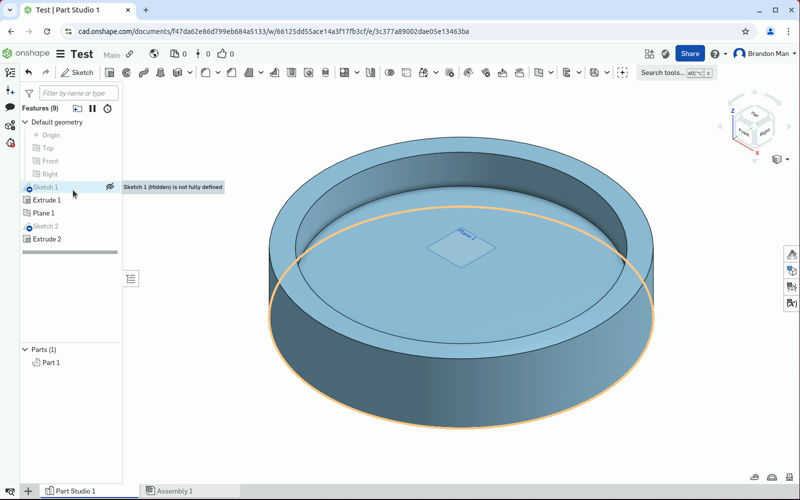
click(73, 189)